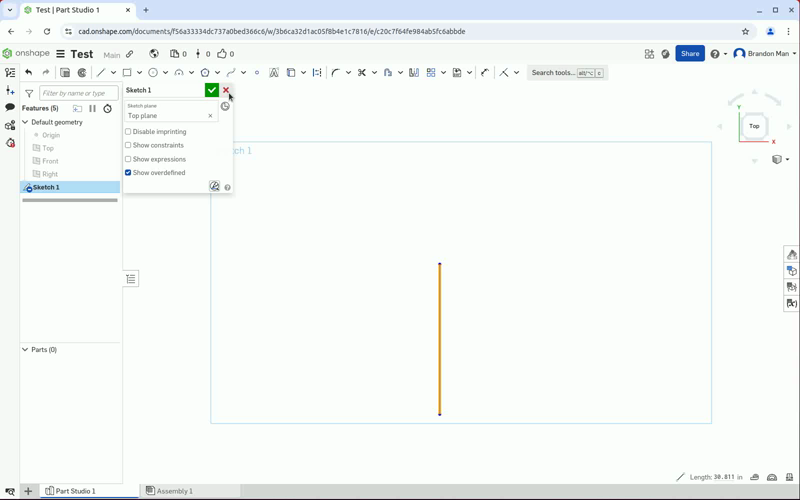
key(shift+h)
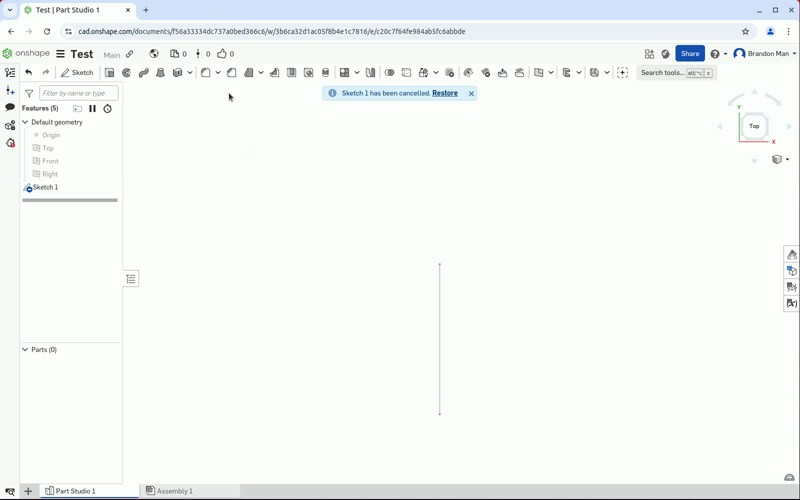
key(shift+s)
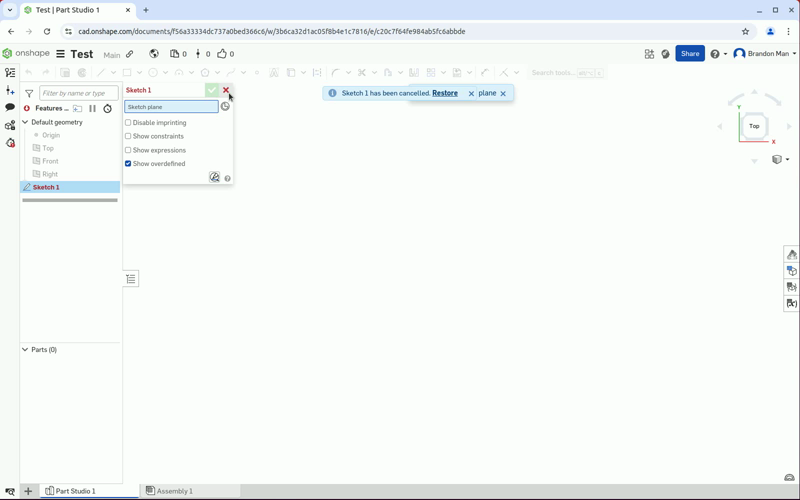
mouse_move(73, 150)
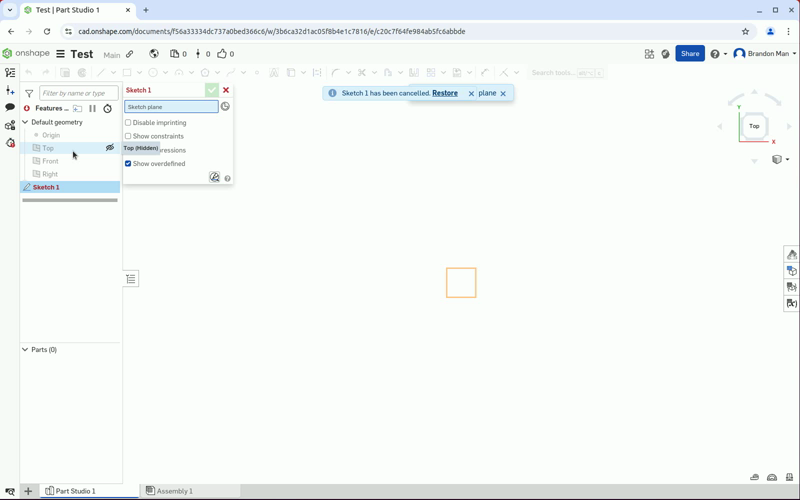
click(73, 150)
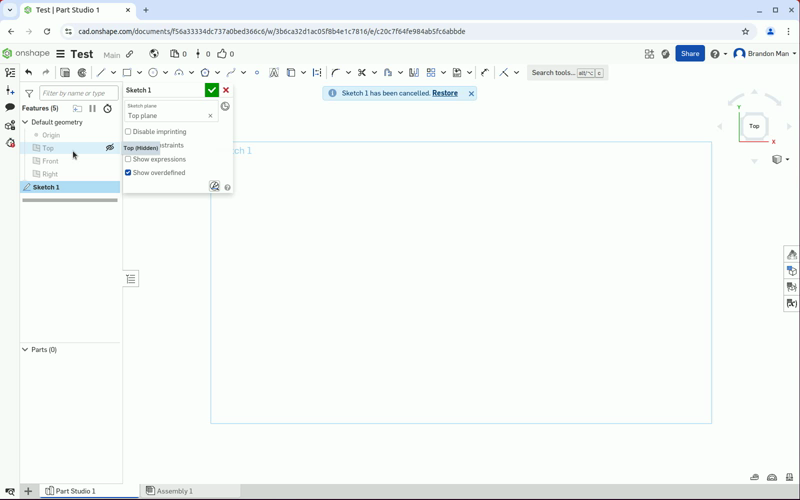
mouse_move(73, 352)
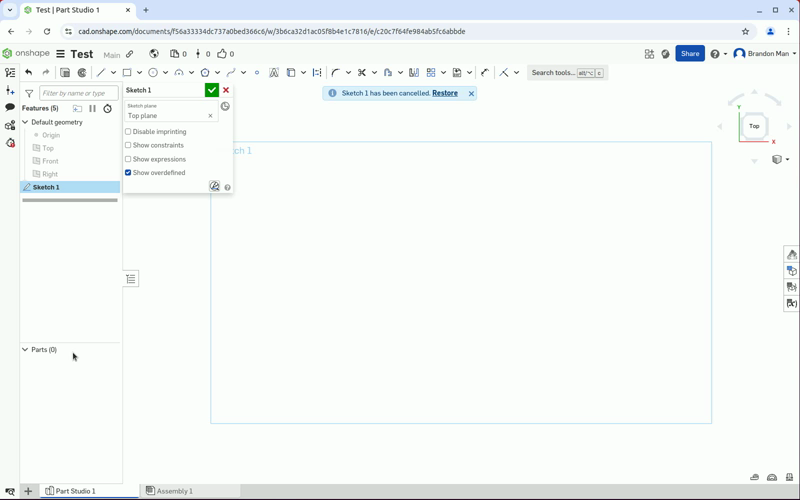
key(y)
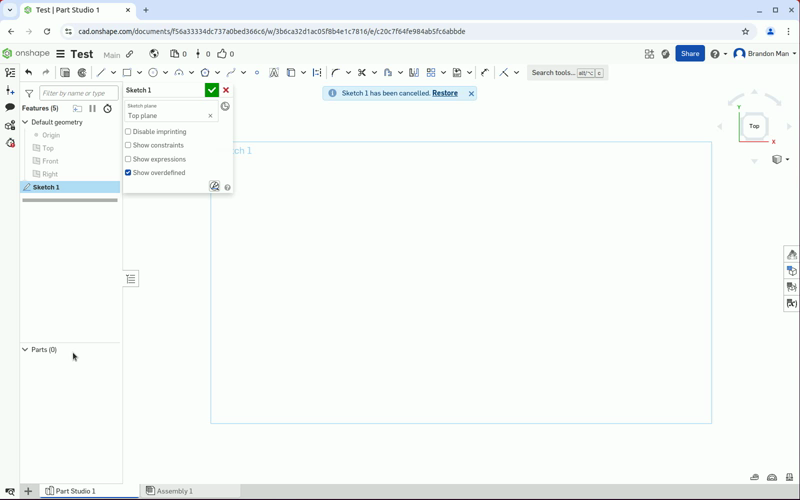
key(c)
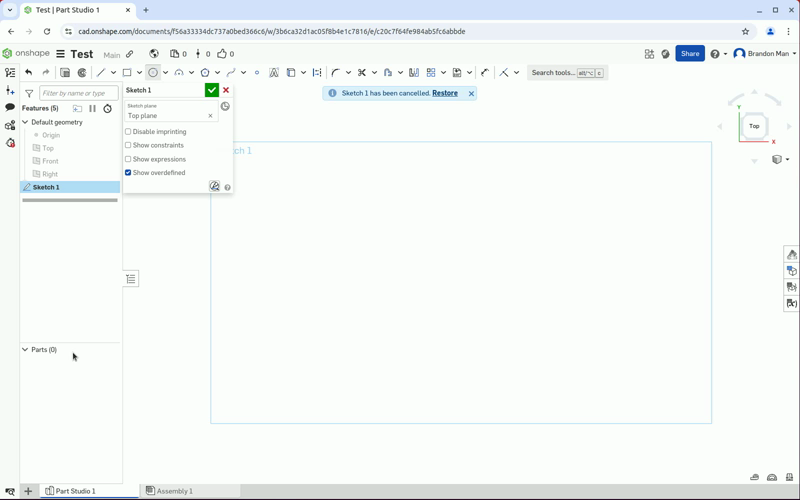
key_down(shift)
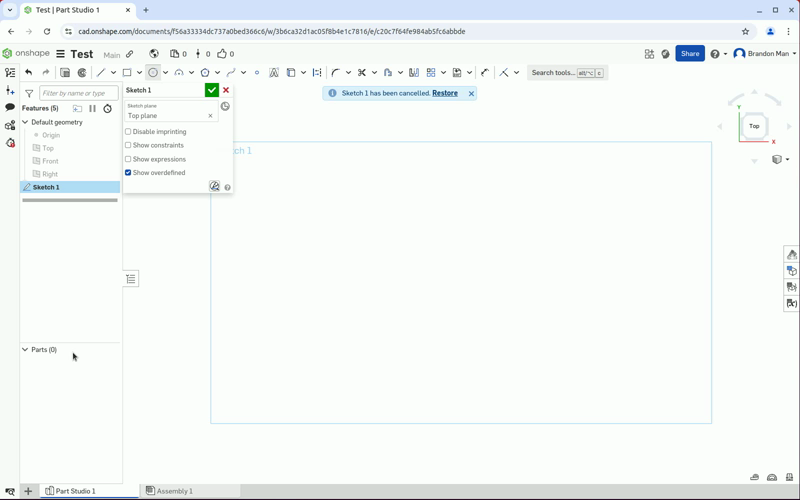
mouse_move(461, 282)
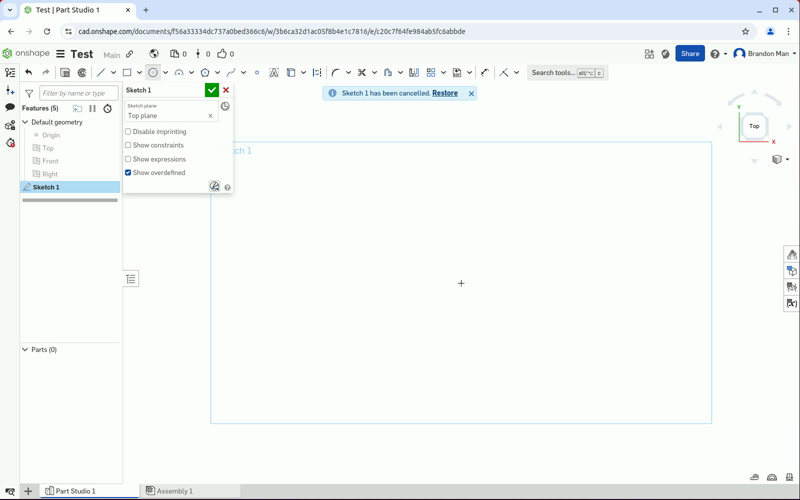
click(461, 282)
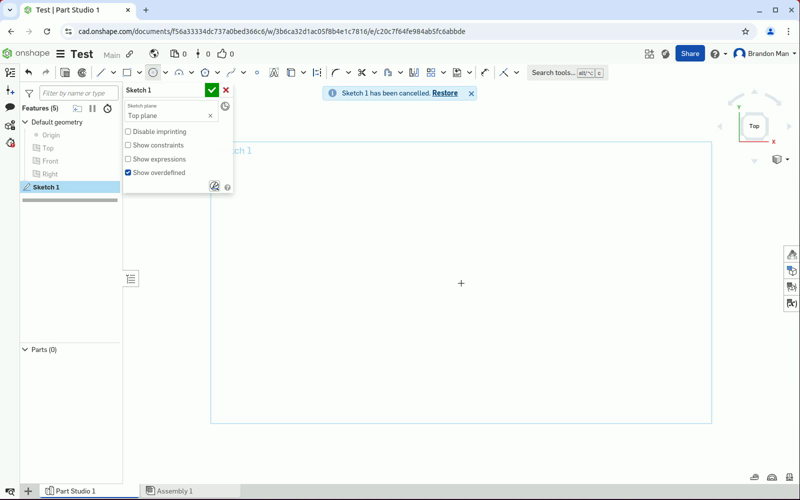
key_up(shift)
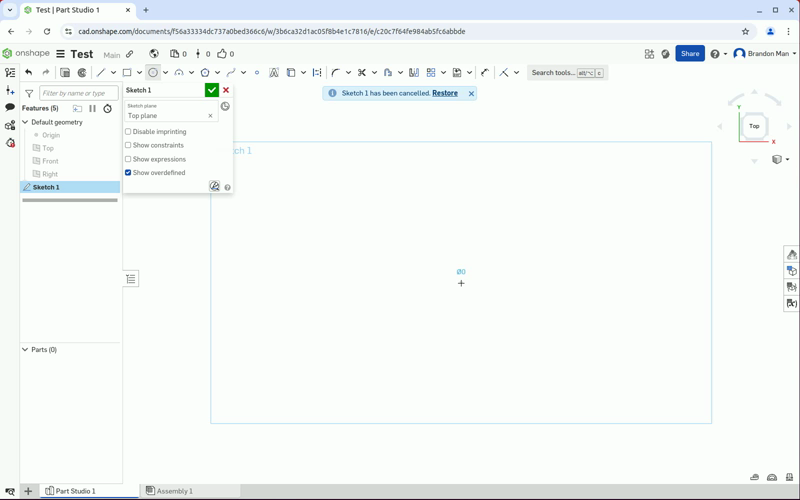
mouse_move(574, 282)
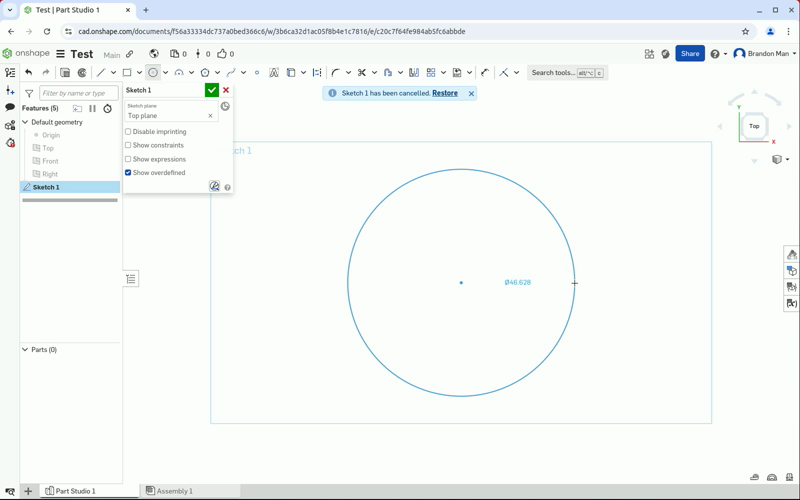
click(574, 282)
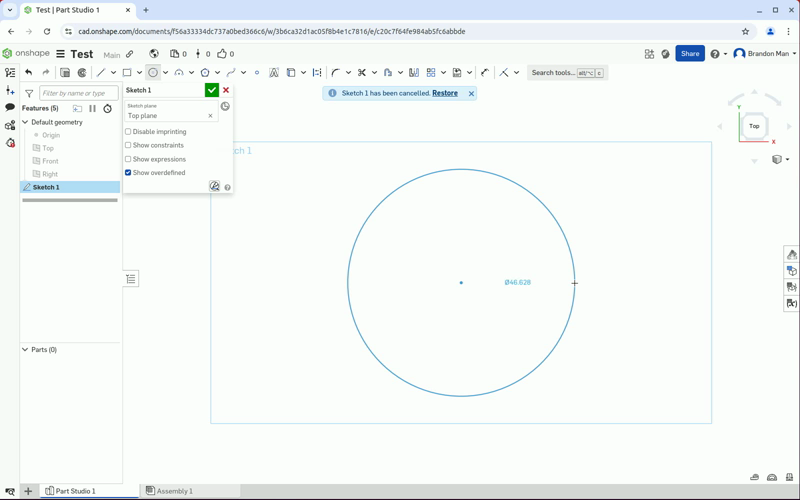
key(esc)
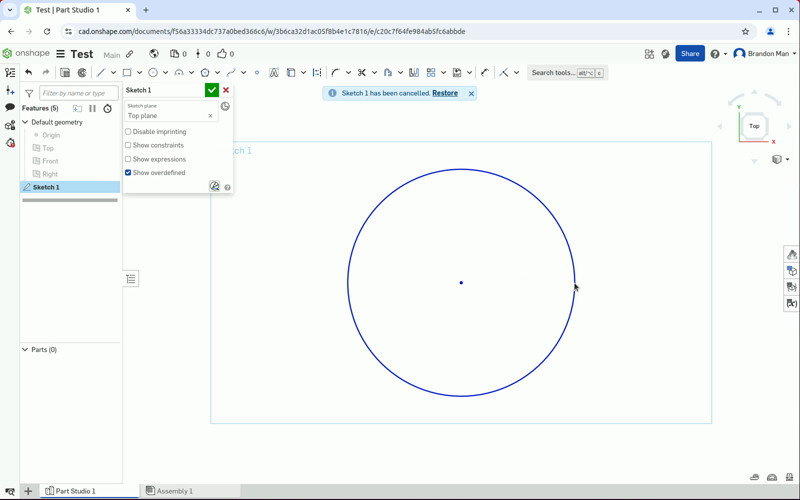
mouse_move(400, 310)
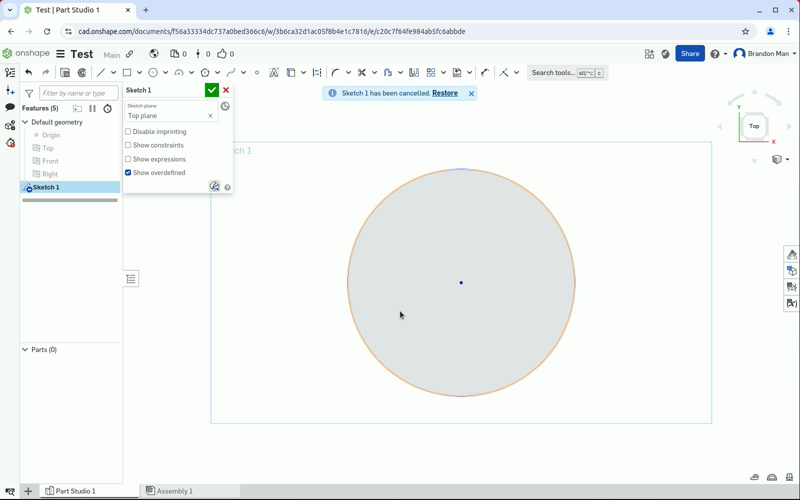
click(400, 310)
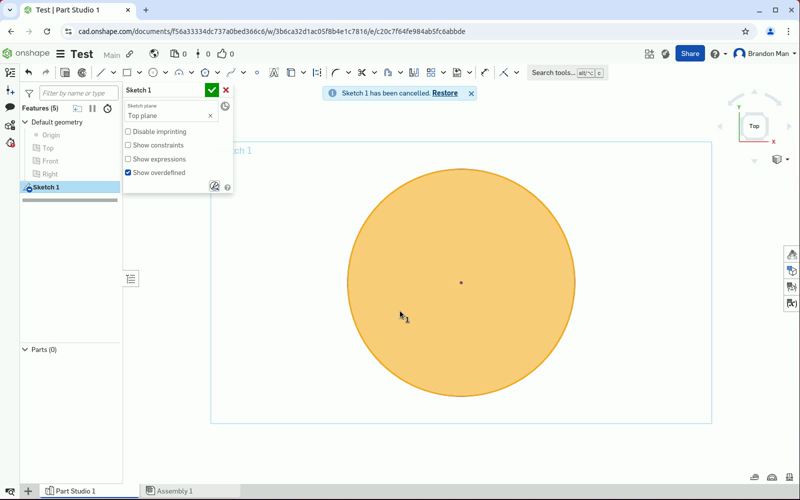
mouse_move(73, 352)
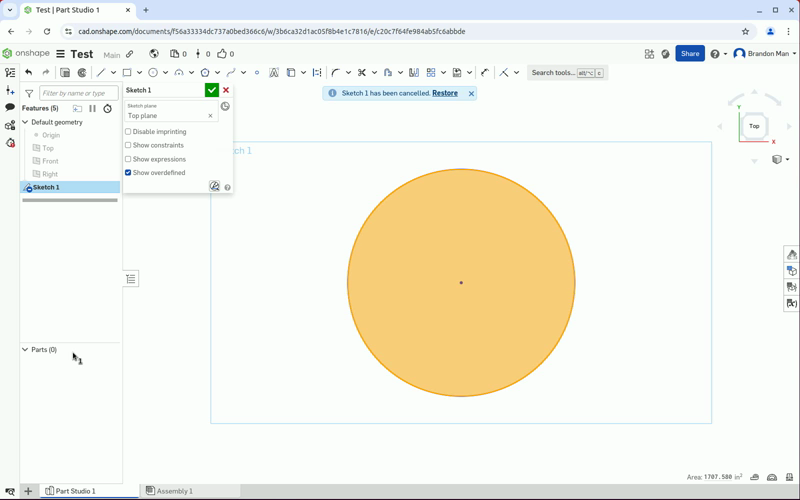
key(shift+y)
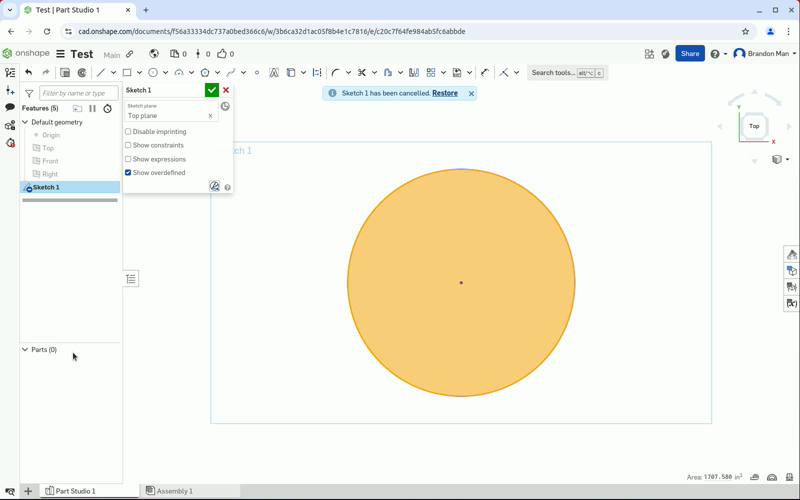
key(shift+e)
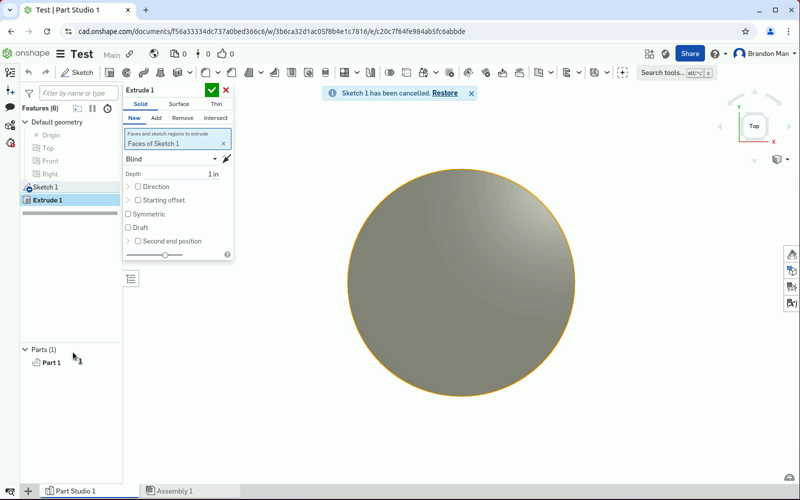
mouse_move(143, 106)
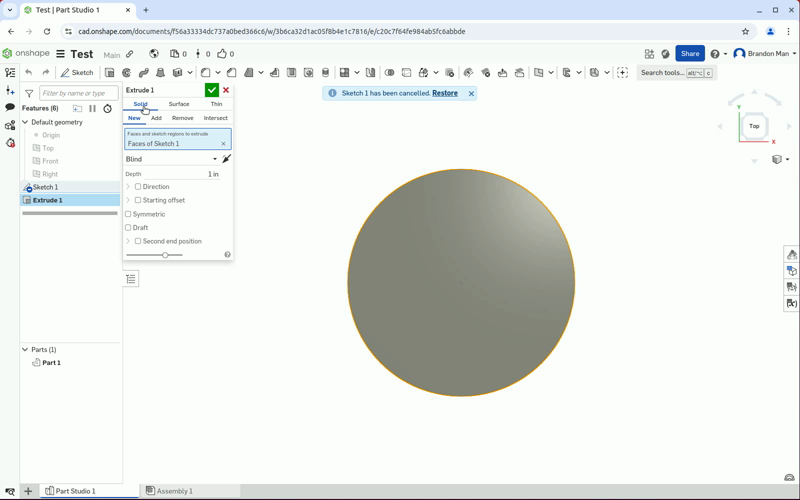
click(143, 106)
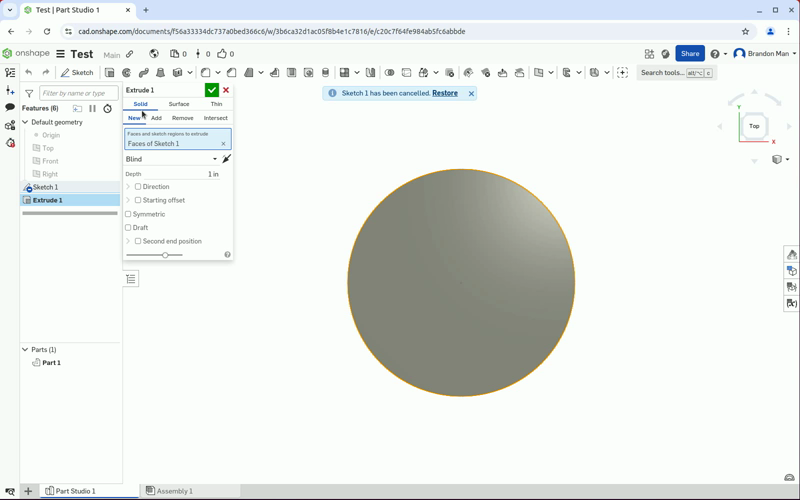
mouse_move(137, 120)
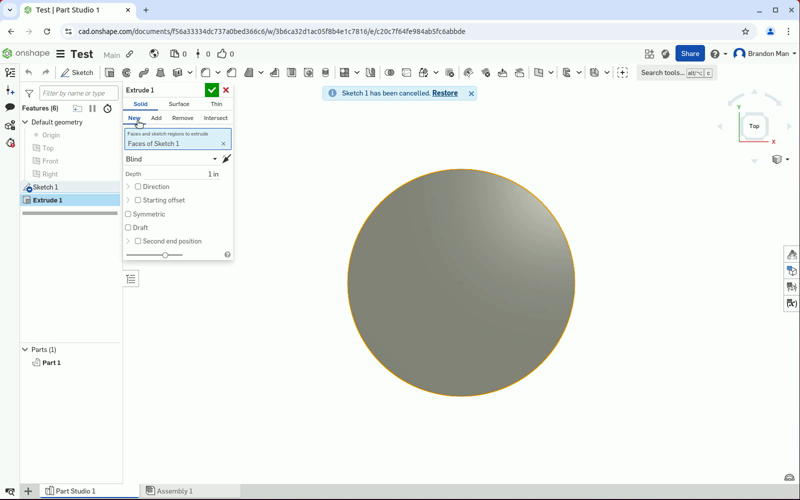
click(137, 120)
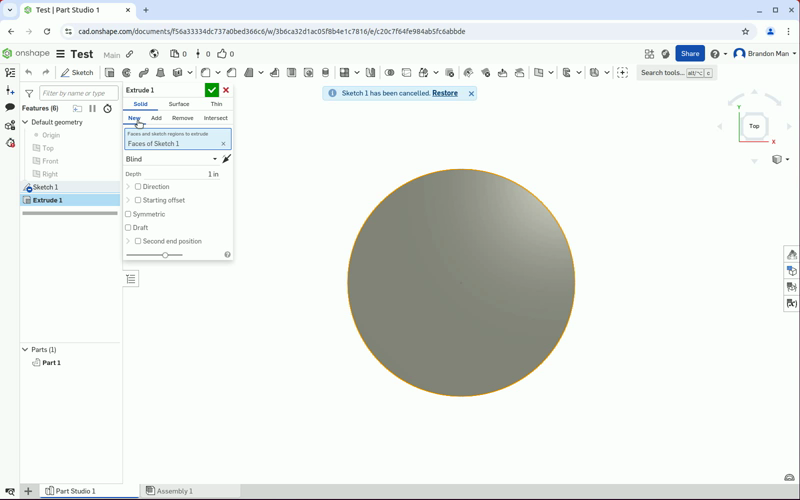
key(tab, 4)
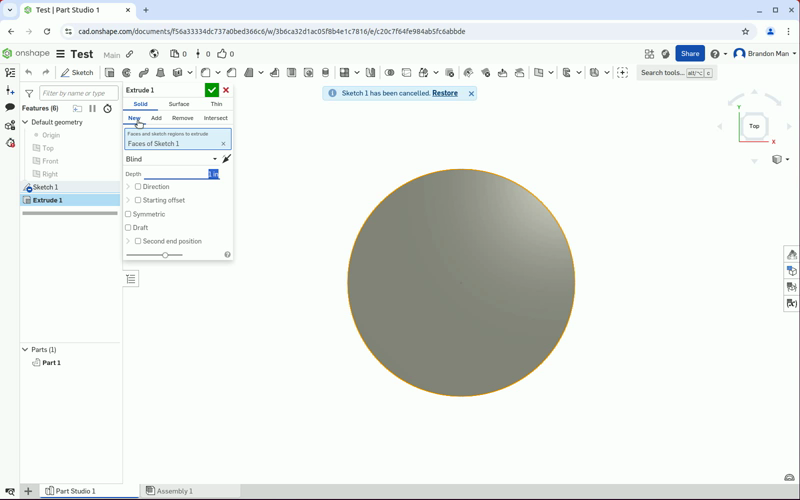
text(2.407)
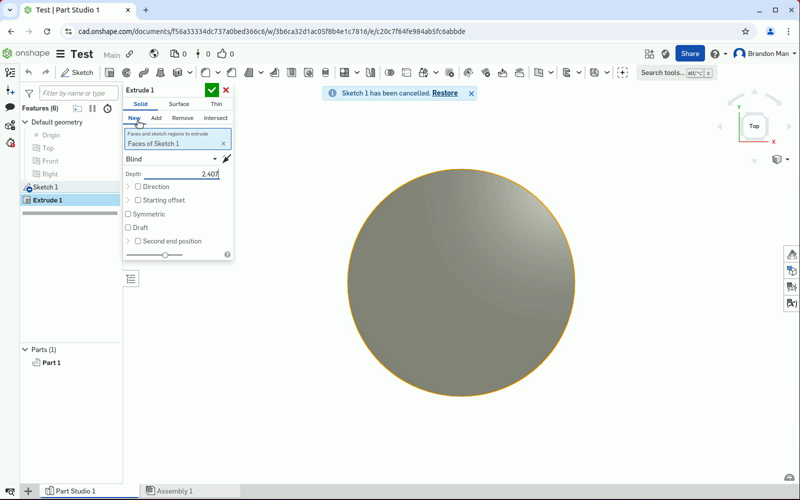
key(enter)
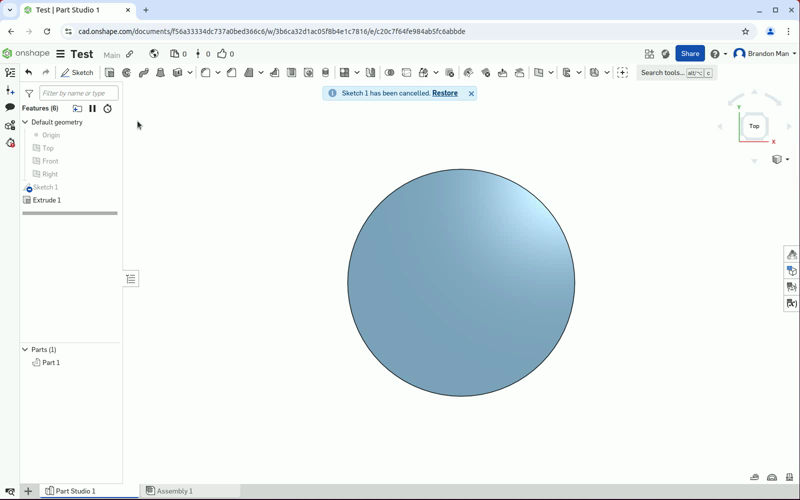
key(shift+h)
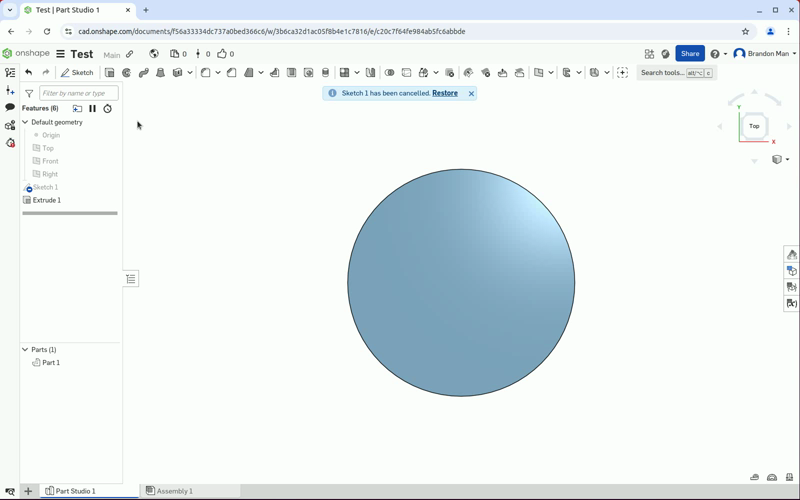
key(shift+h)
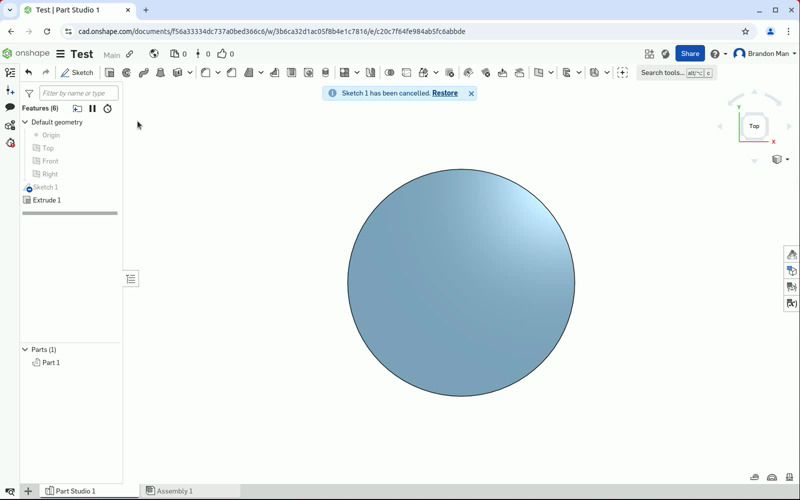
mouse_move(73, 189)
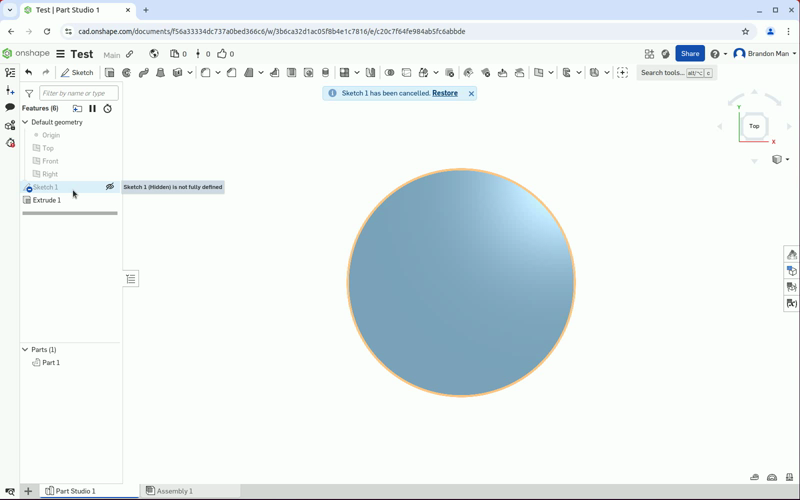
click(73, 189)
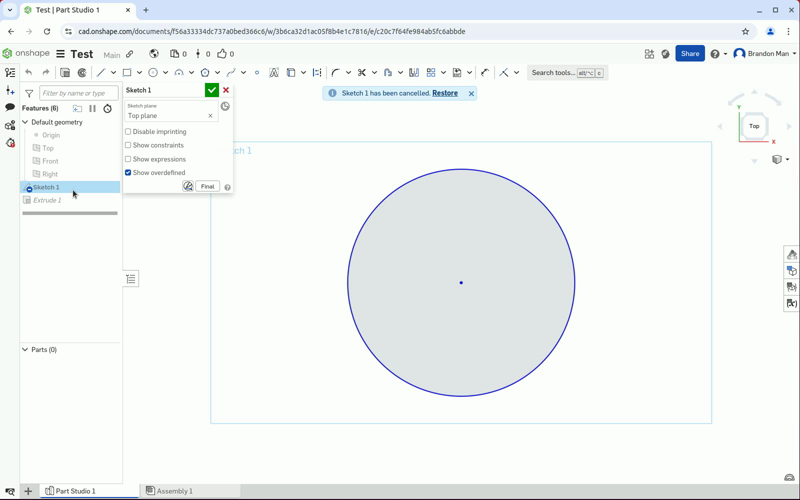
mouse_move(229, 92)
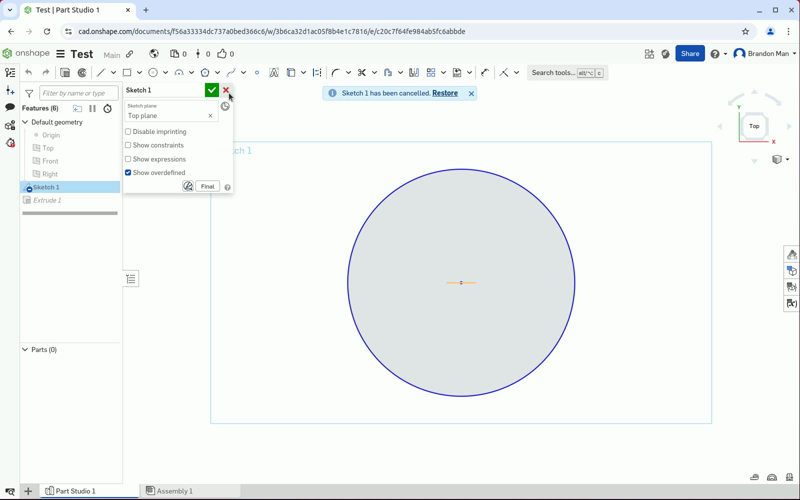
click(229, 92)
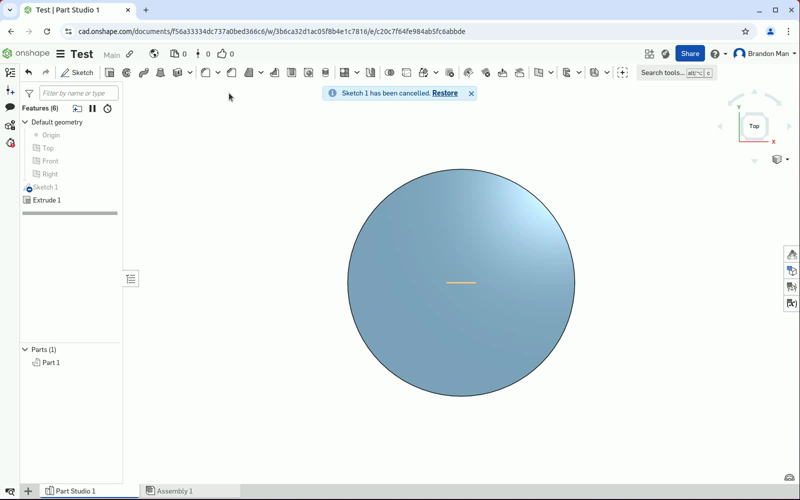
mouse_move(541, 75)
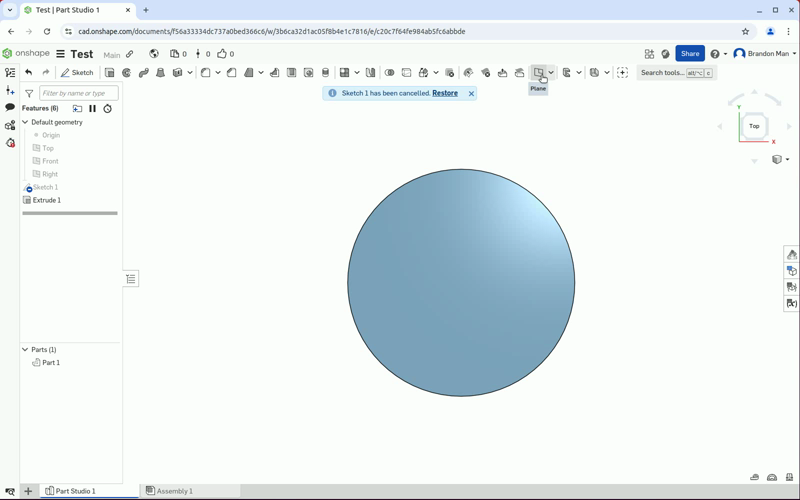
click(541, 75)
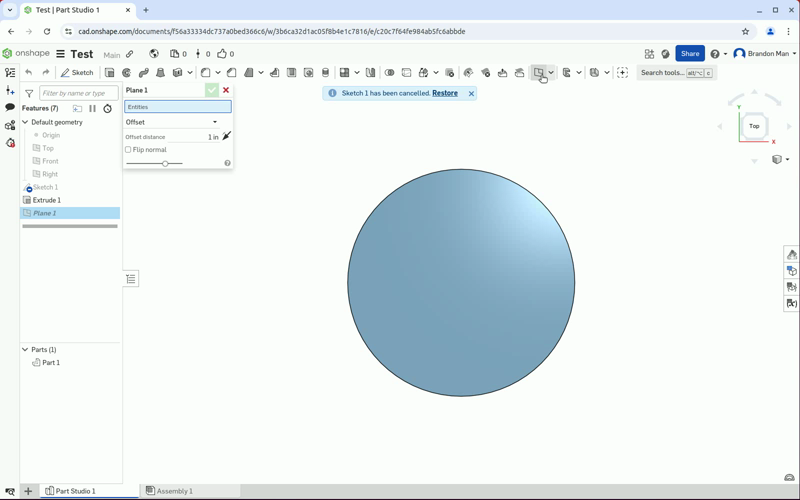
mouse_move(73, 150)
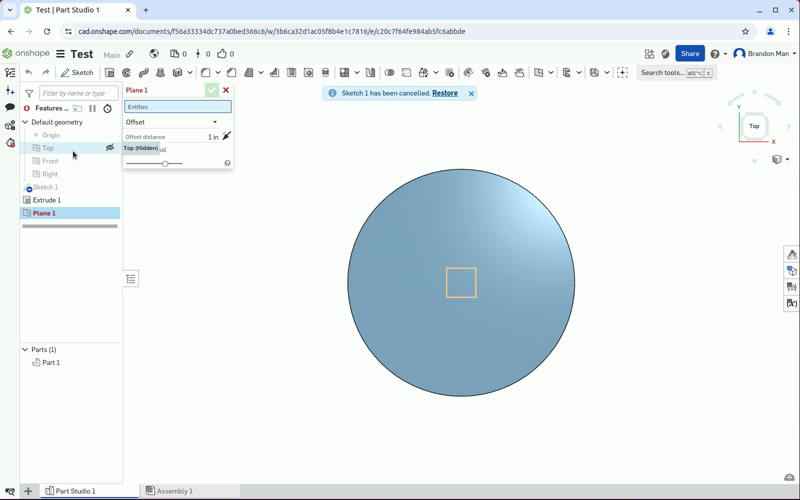
click(73, 150)
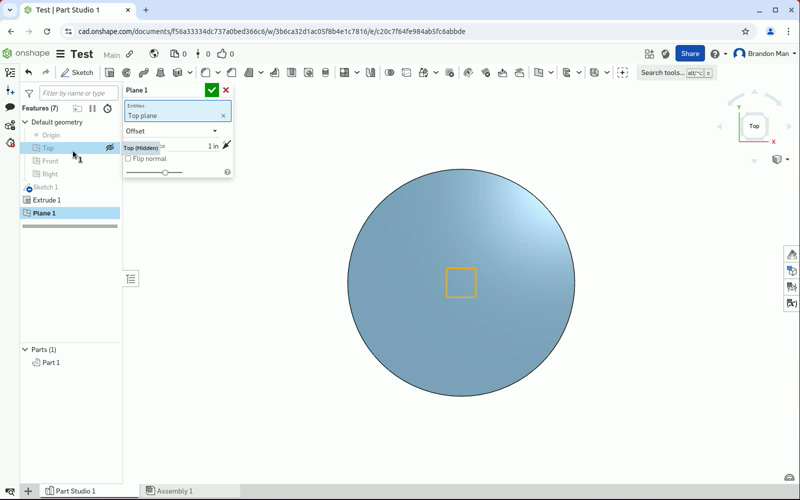
key(tab, 2)
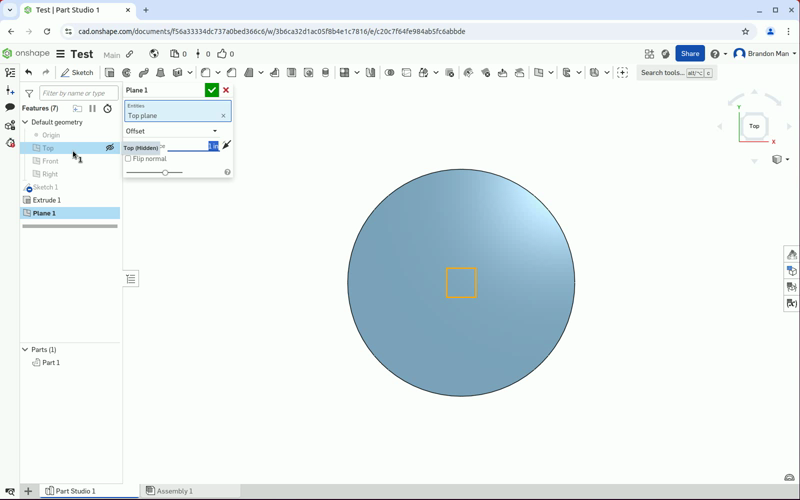
text(2.403)
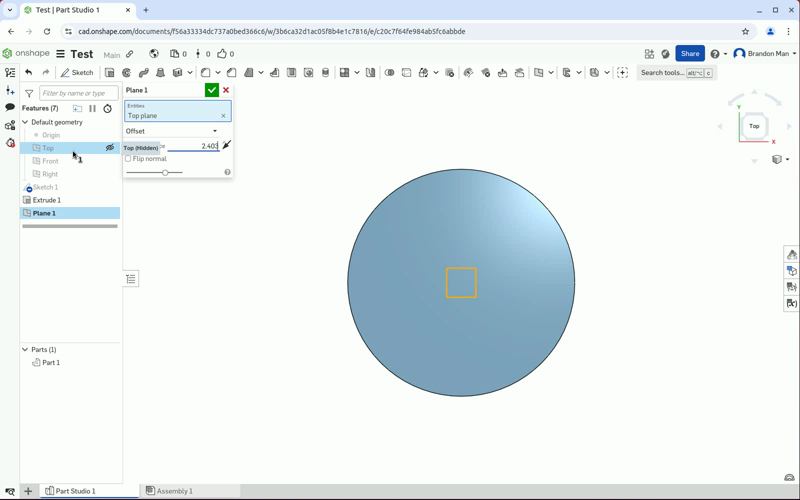
key(enter, 2)
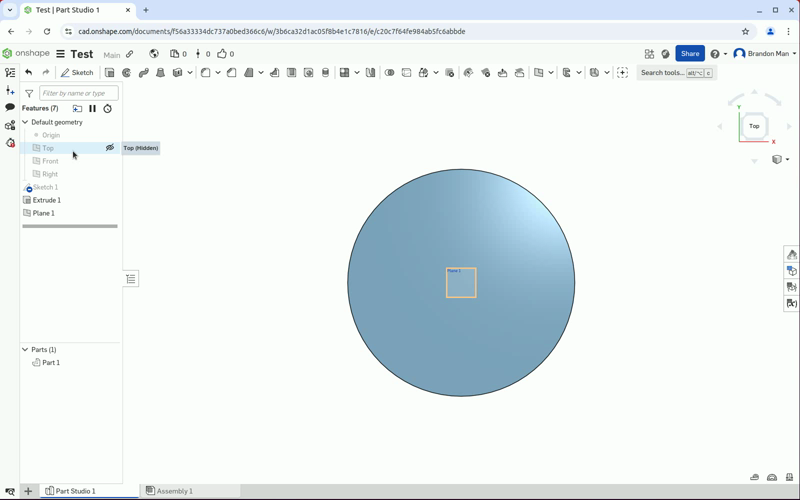
key(shift+s)
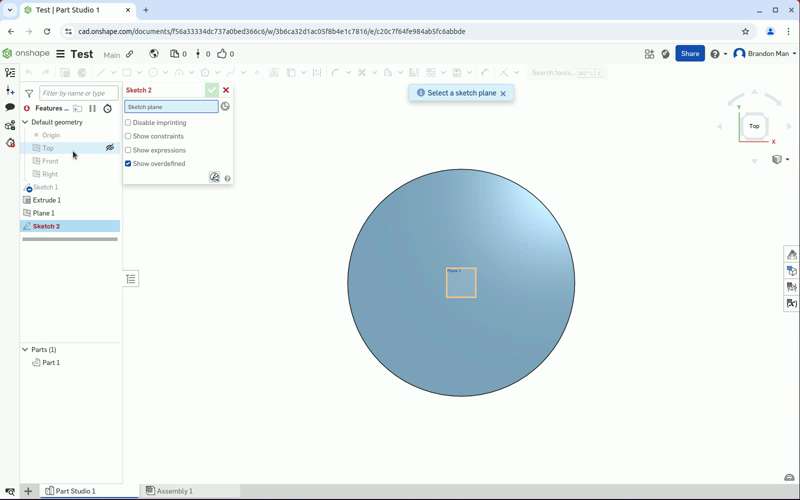
mouse_move(73, 215)
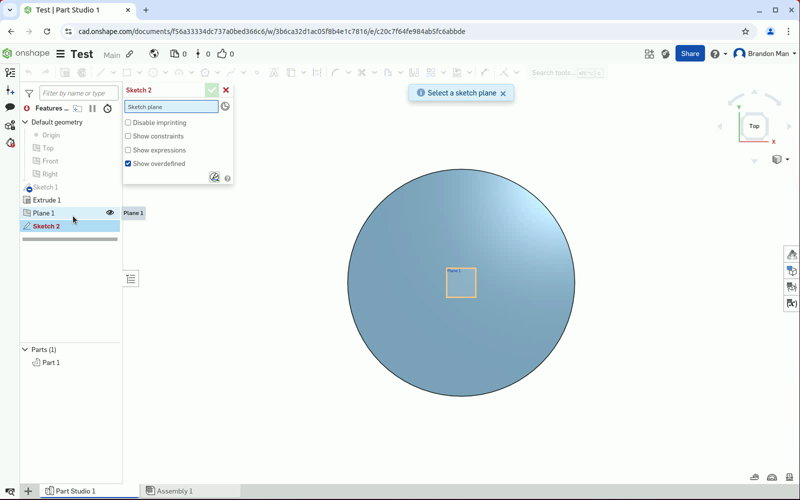
click(73, 215)
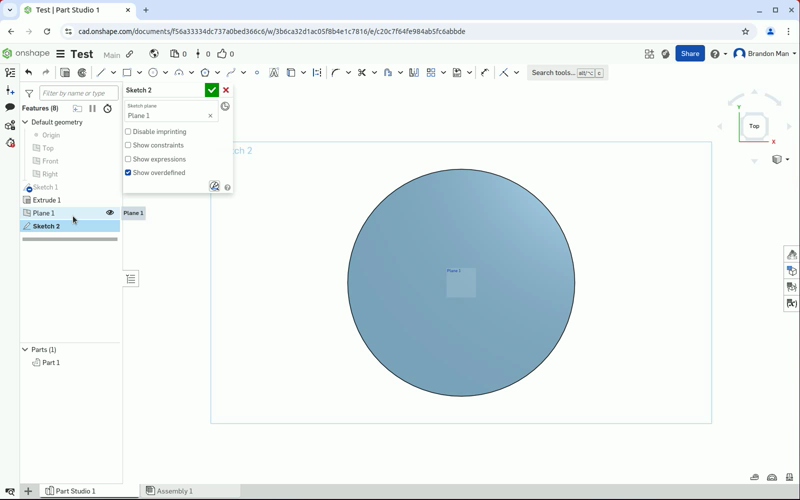
mouse_move(73, 352)
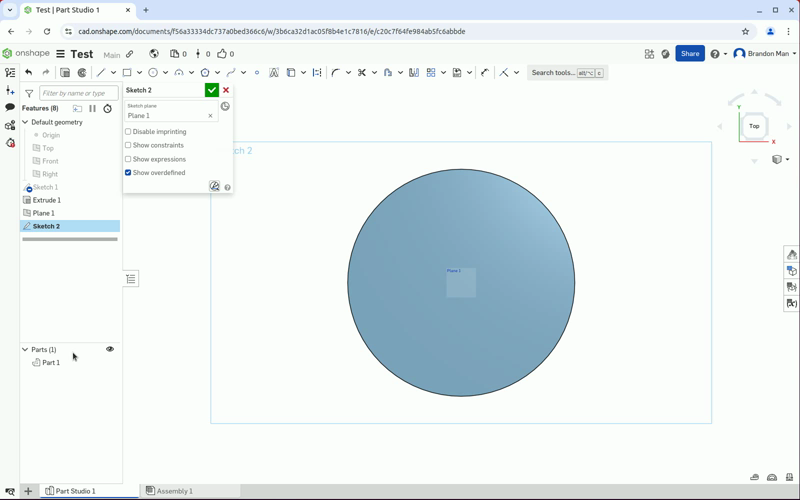
key(y)
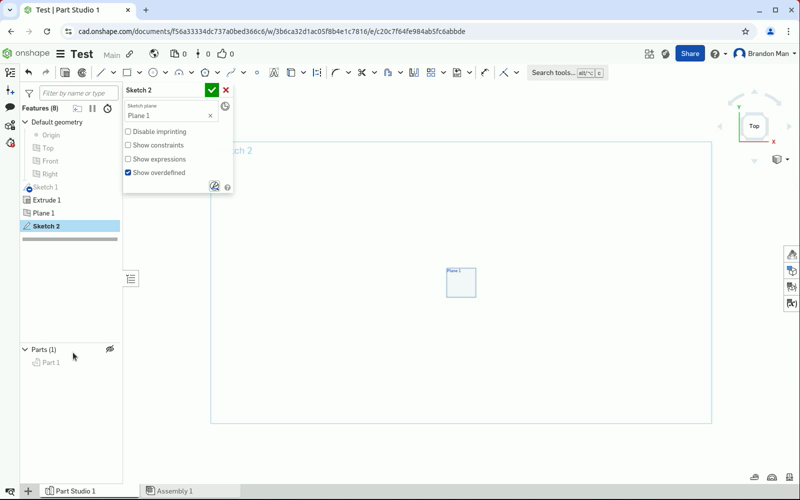
key(c)
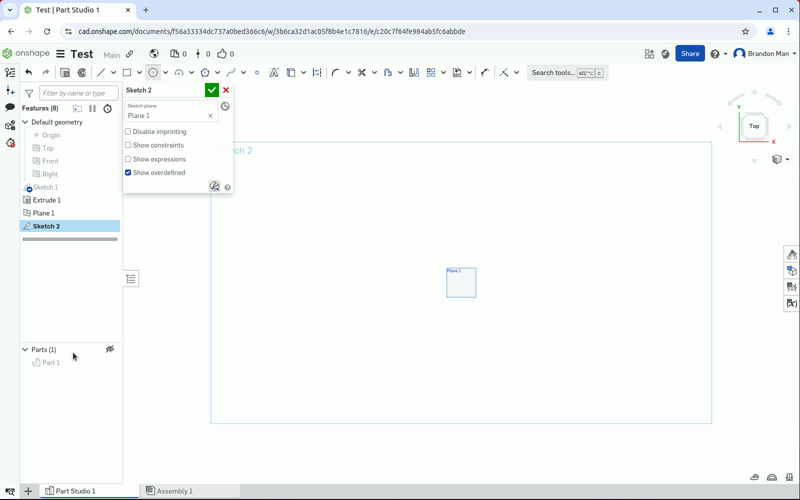
key_down(shift)
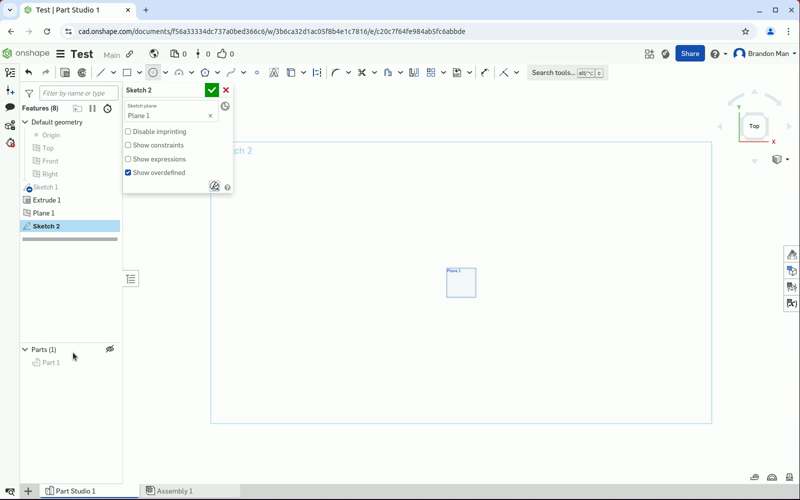
mouse_move(461, 282)
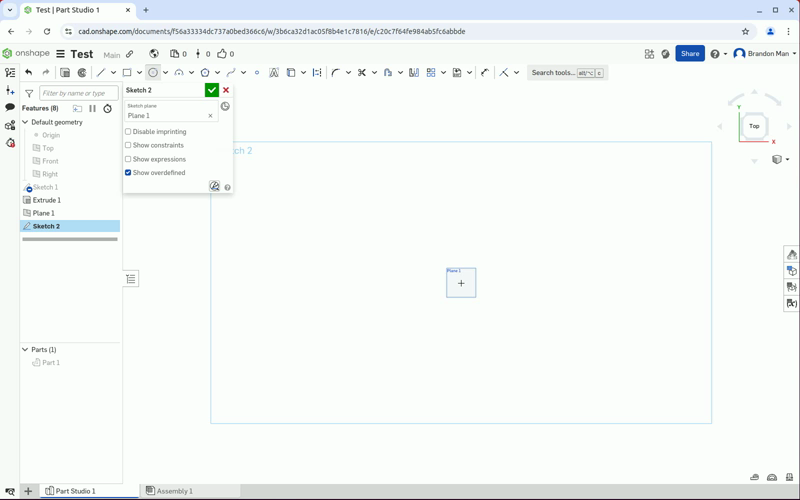
click(461, 282)
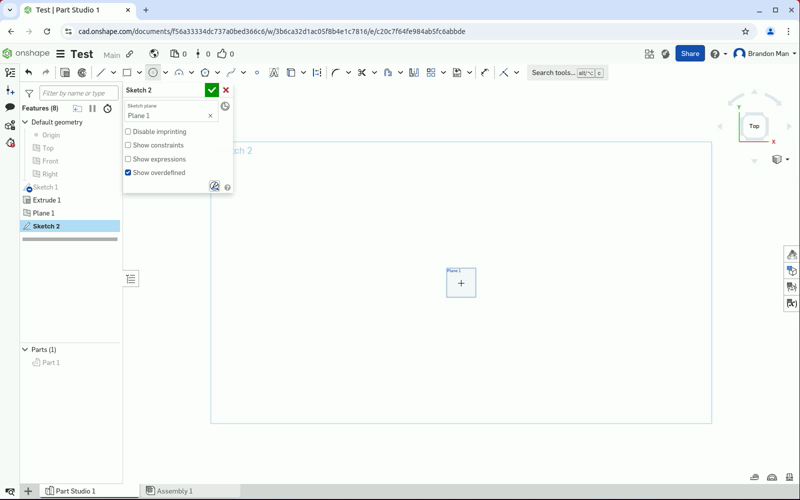
key_up(shift)
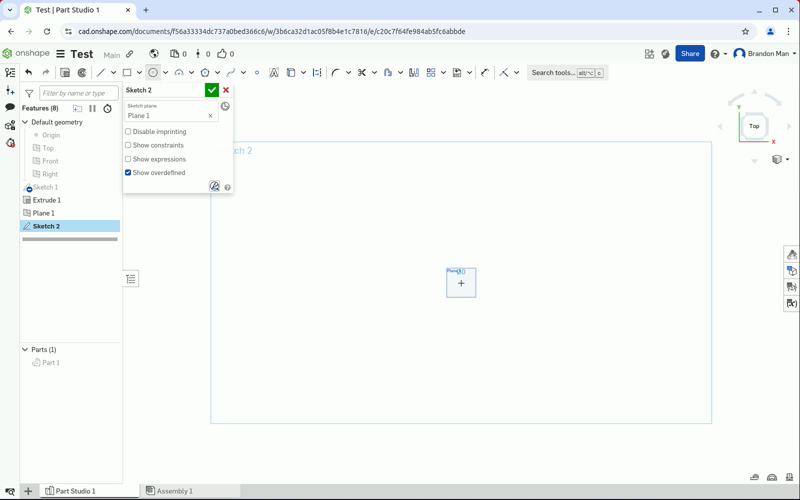
mouse_move(565, 282)
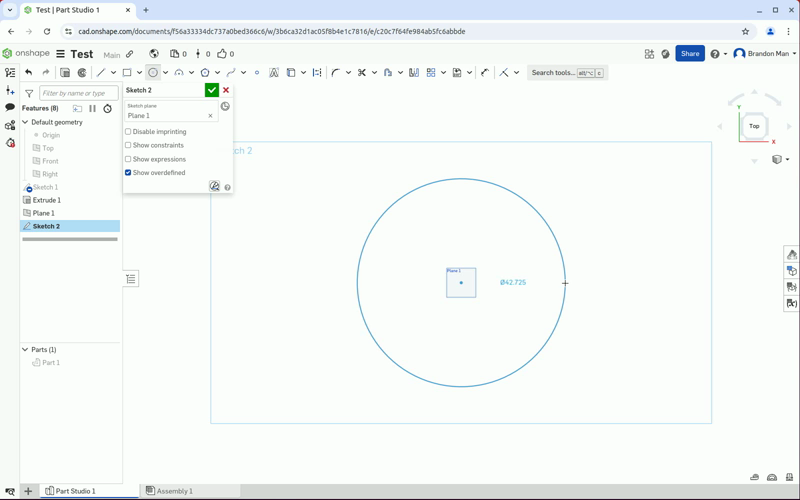
click(565, 282)
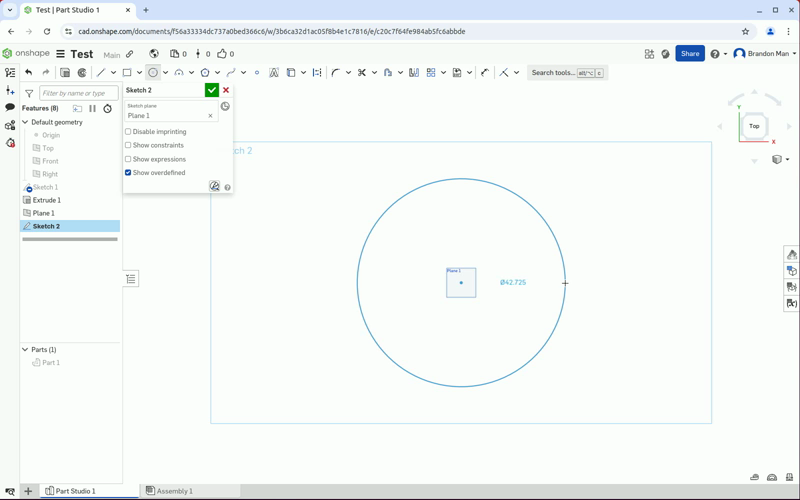
key(esc)
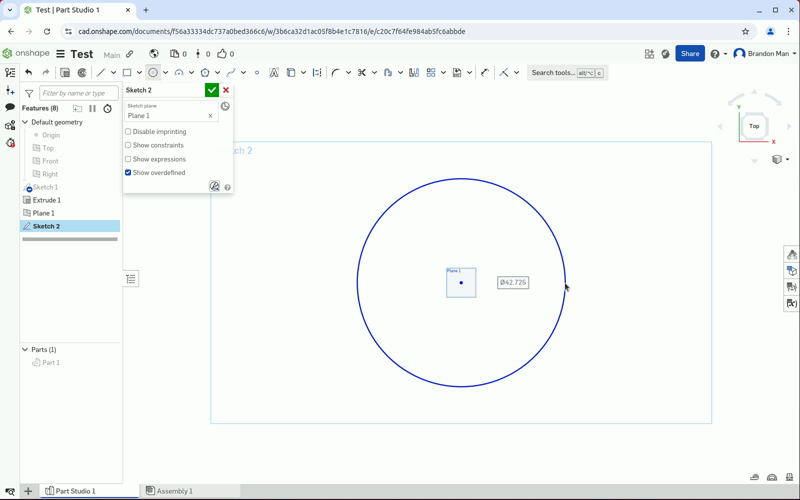
key(c)
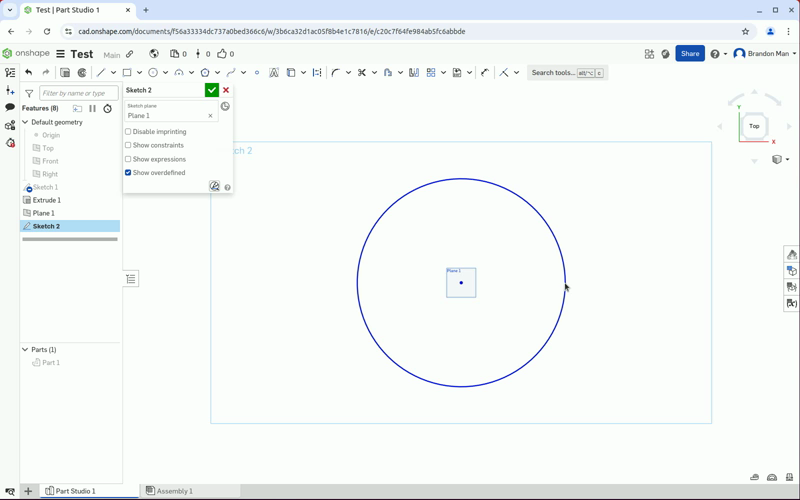
key_down(shift)
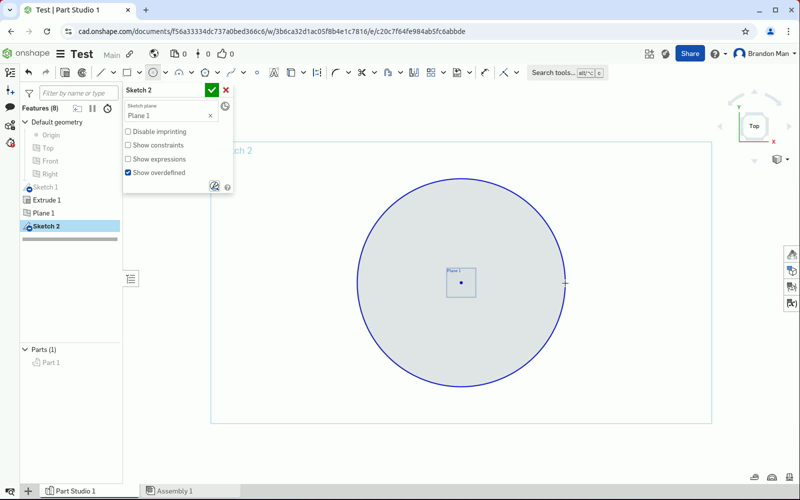
mouse_move(461, 282)
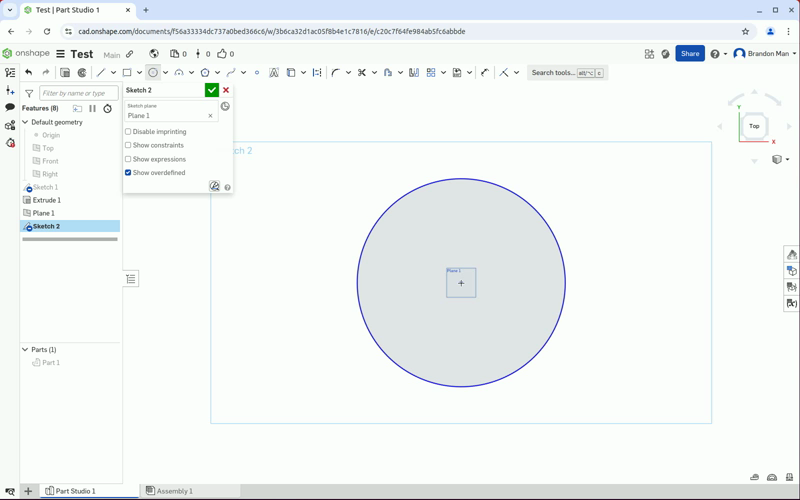
click(461, 282)
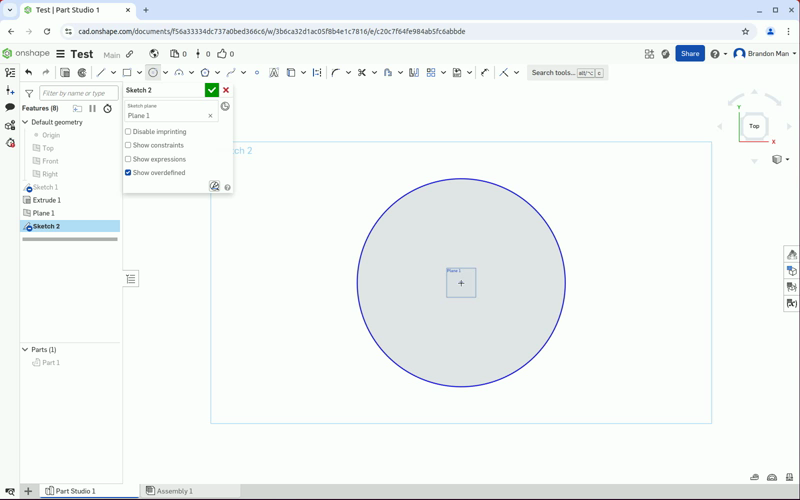
key_up(shift)
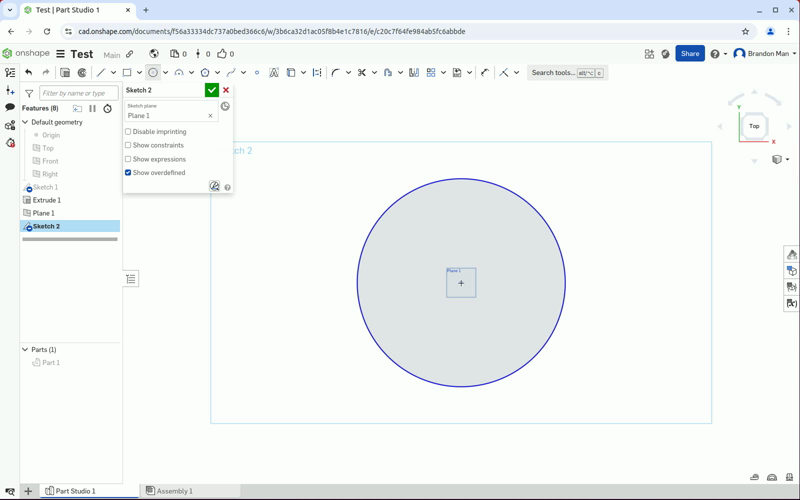
mouse_move(554, 282)
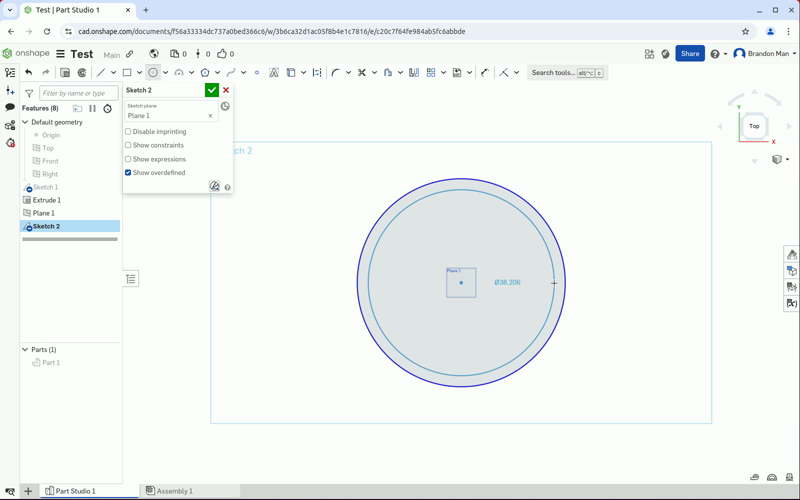
click(554, 282)
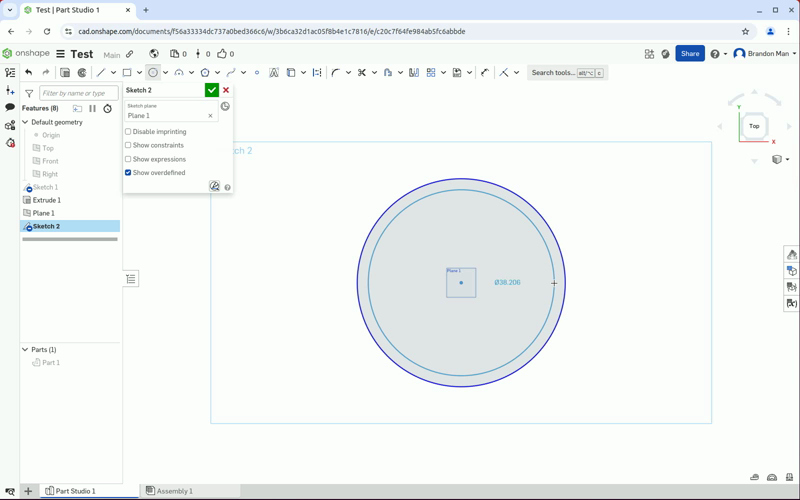
key(esc)
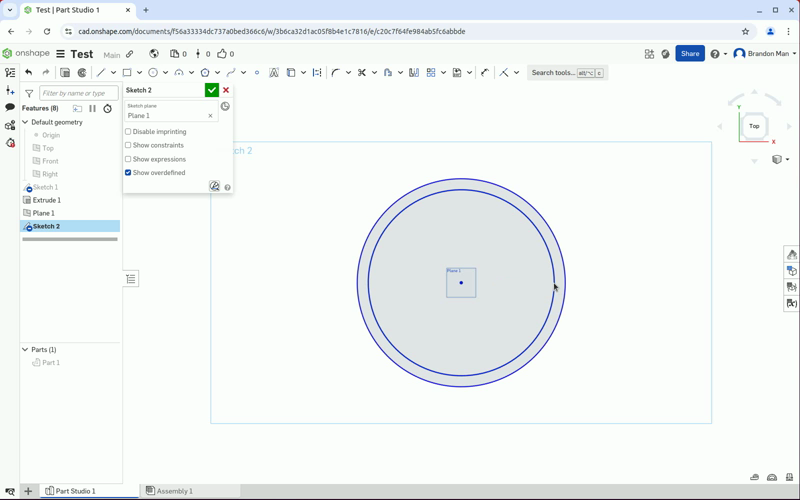
mouse_move(362, 275)
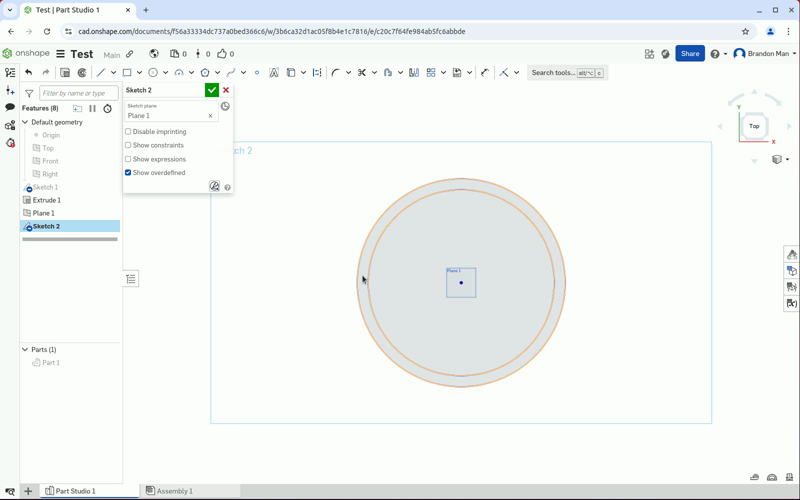
click(362, 275)
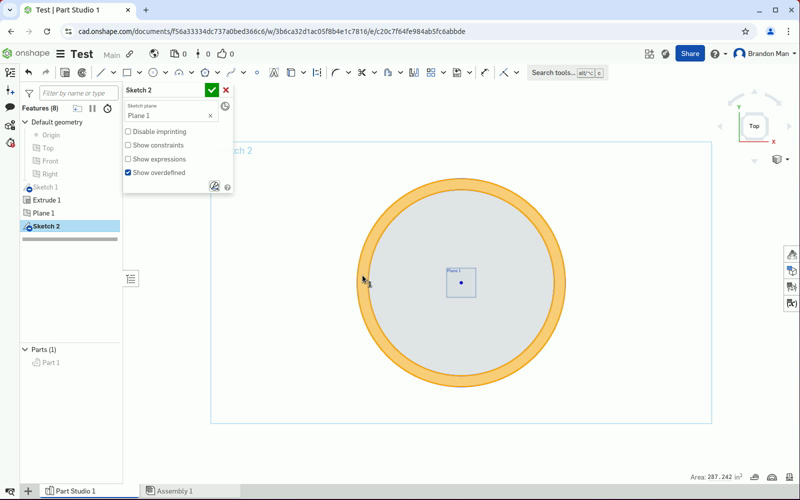
mouse_move(73, 352)
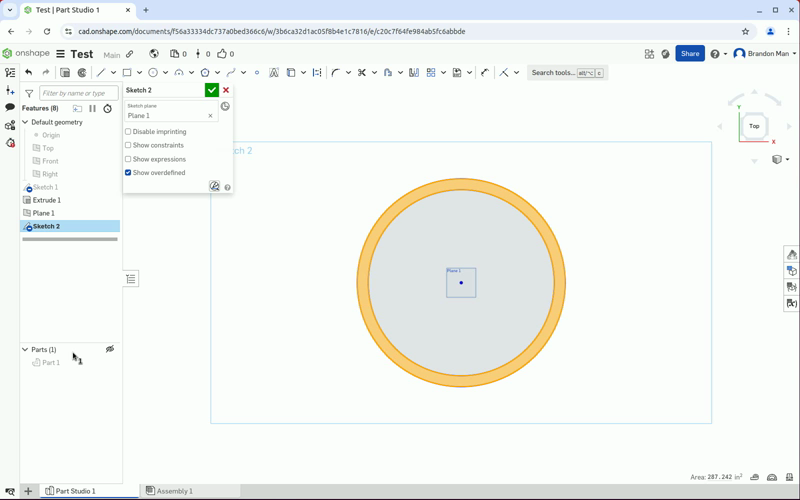
key(shift+y)
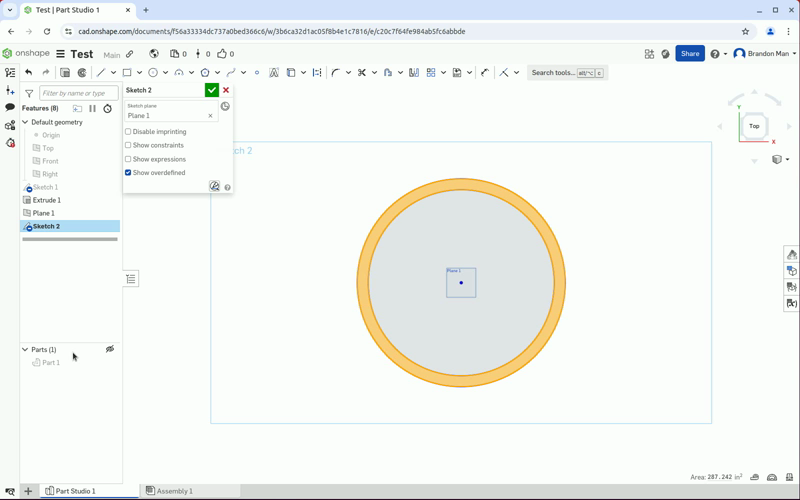
key(shift+e)
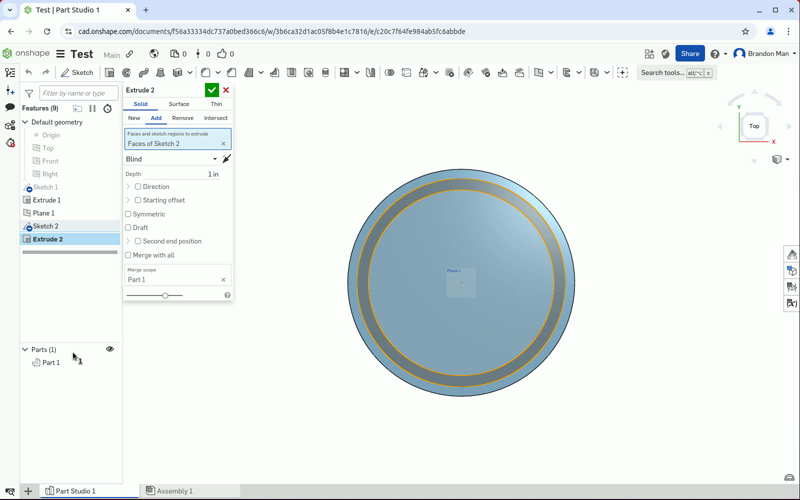
mouse_move(143, 106)
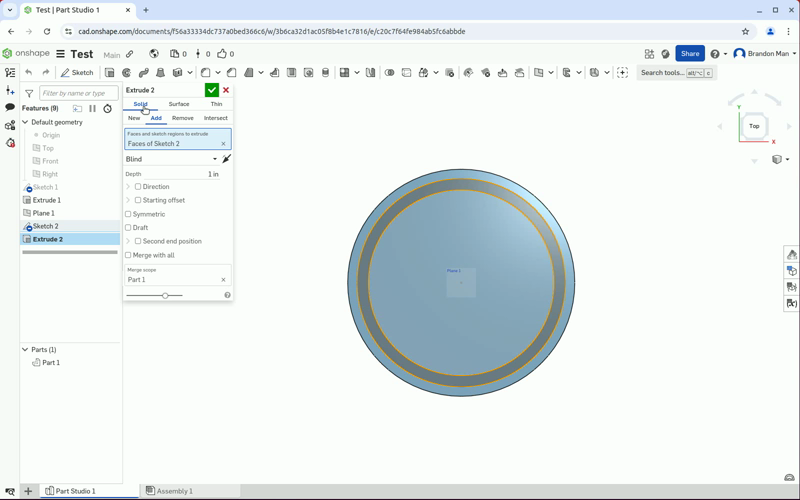
click(143, 106)
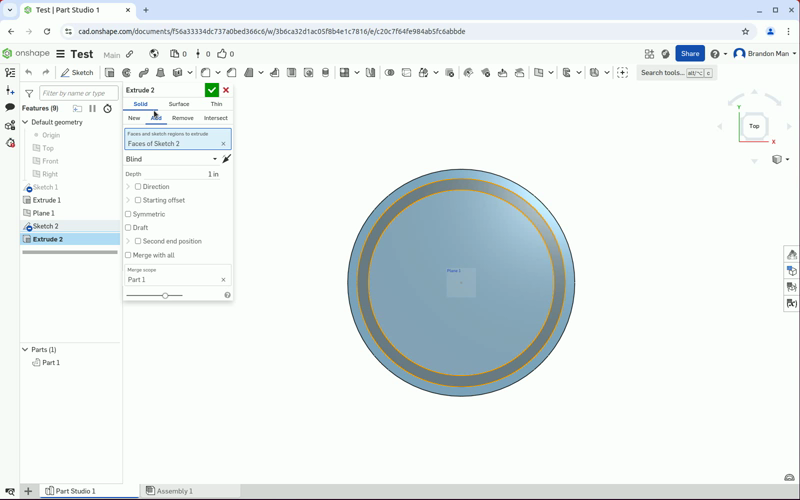
mouse_move(186, 120)
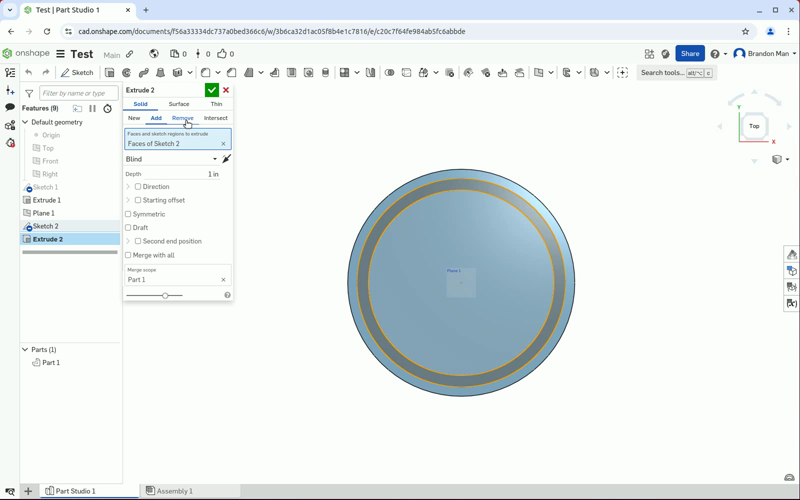
click(186, 120)
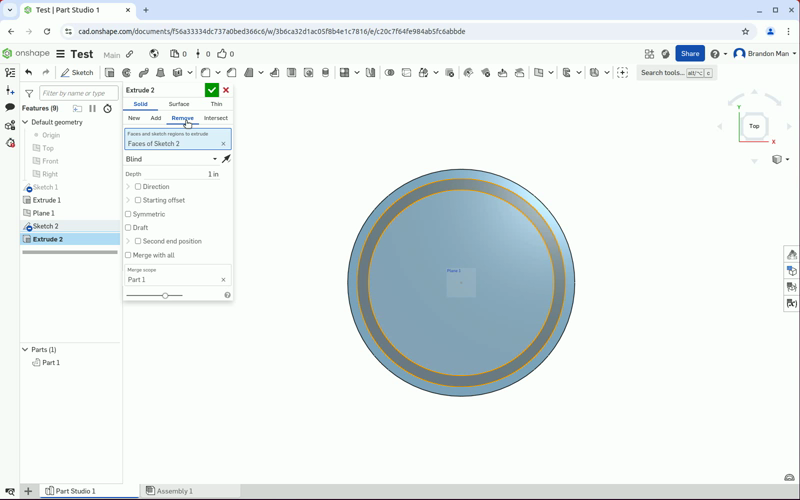
key(tab, 4)
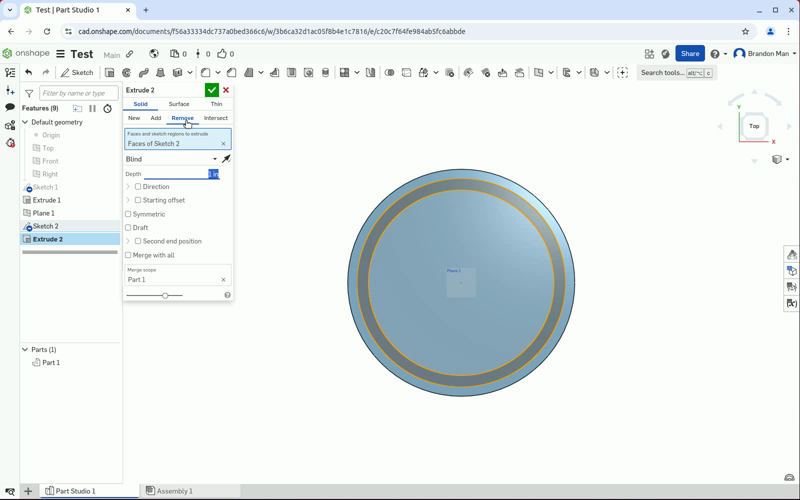
text(0.722)
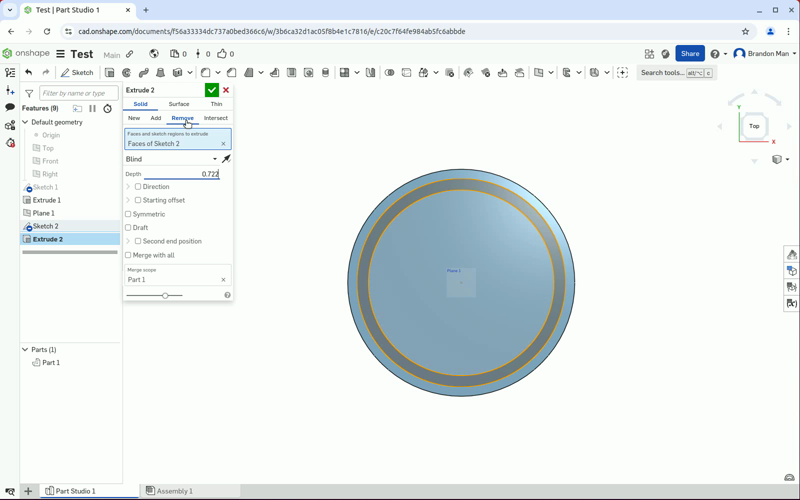
key(tab, 6)
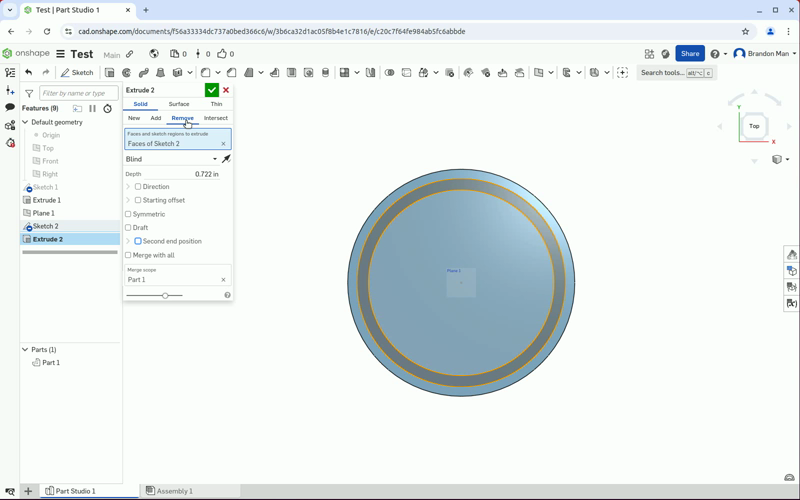
key(space)
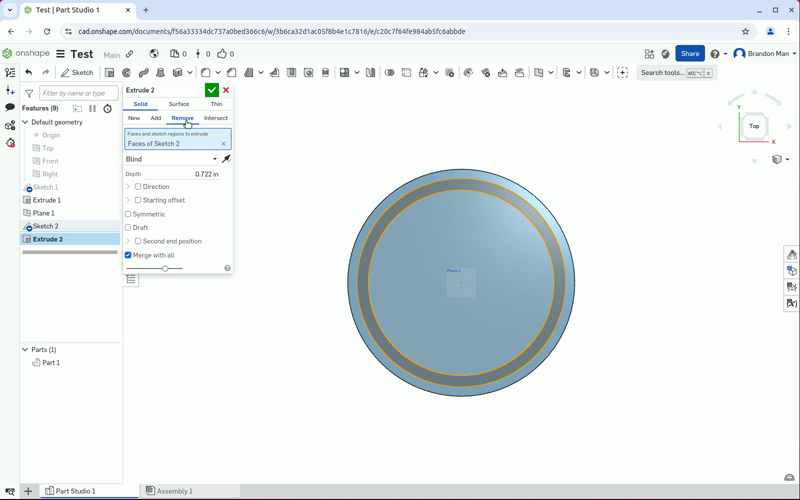
key(enter)
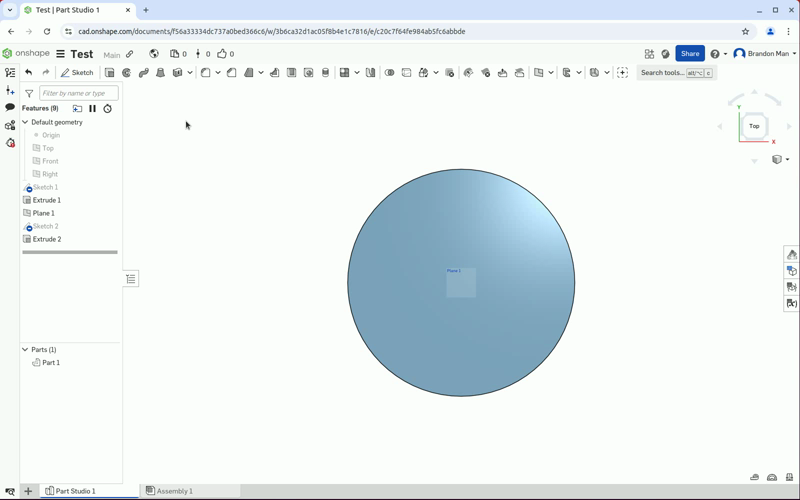
key(shift+h)
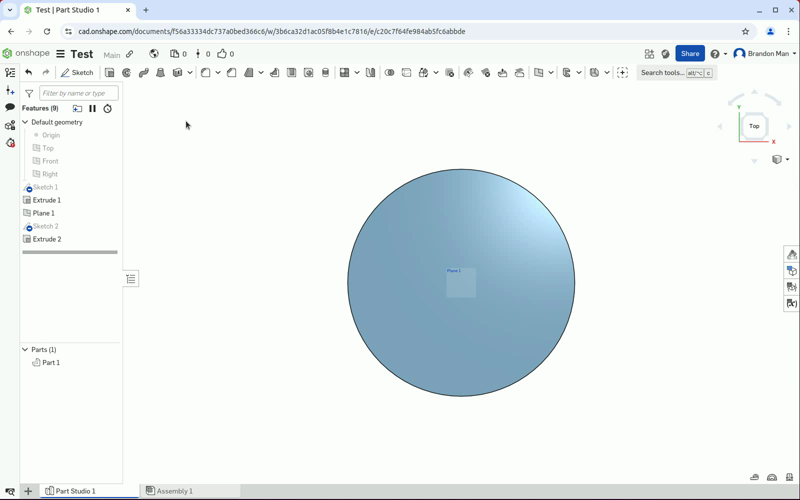
key(shift+h)
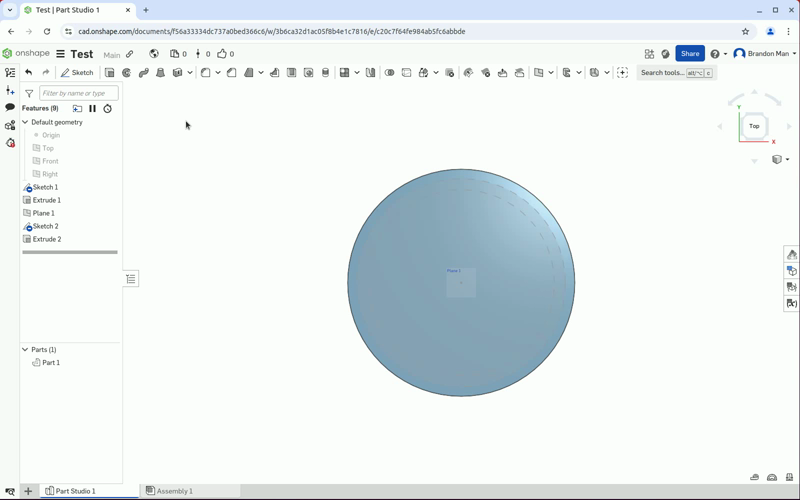
key(shift+7)
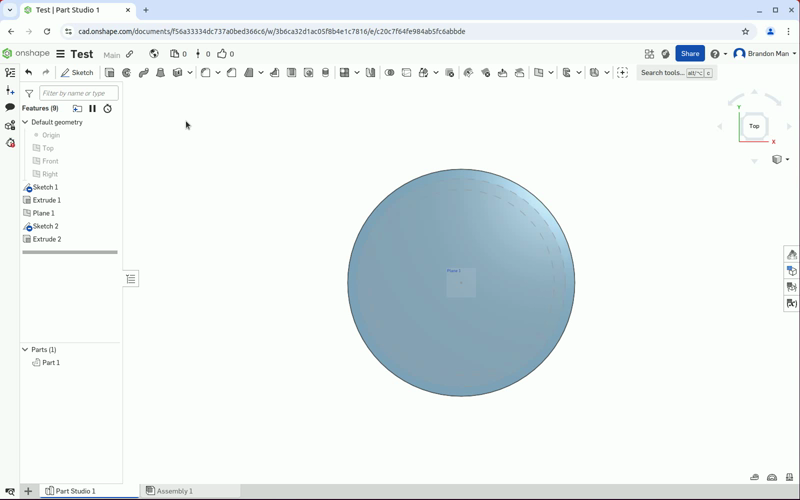
key(up, 3)
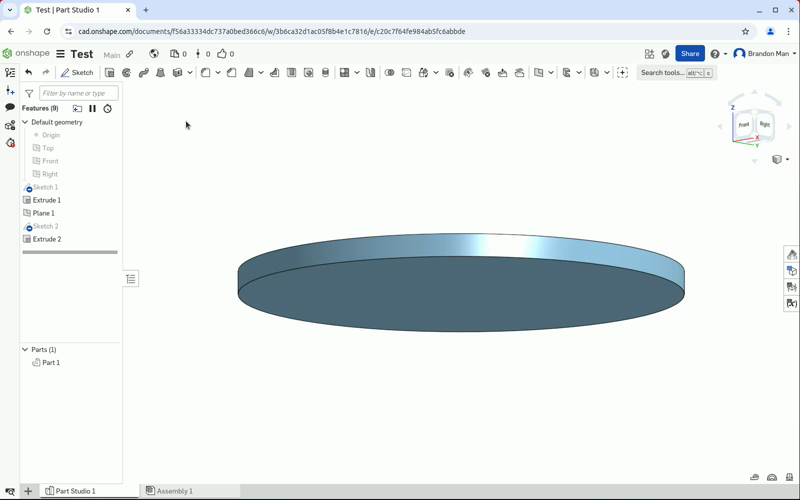
key(left, 3)
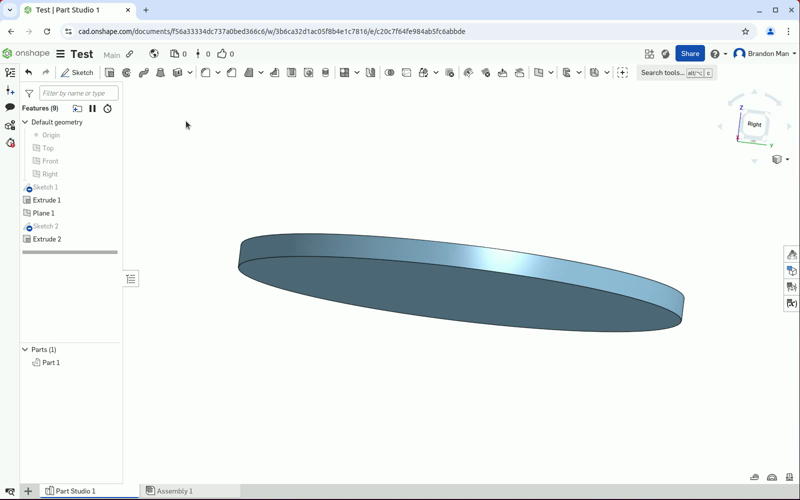
key(right, 3)
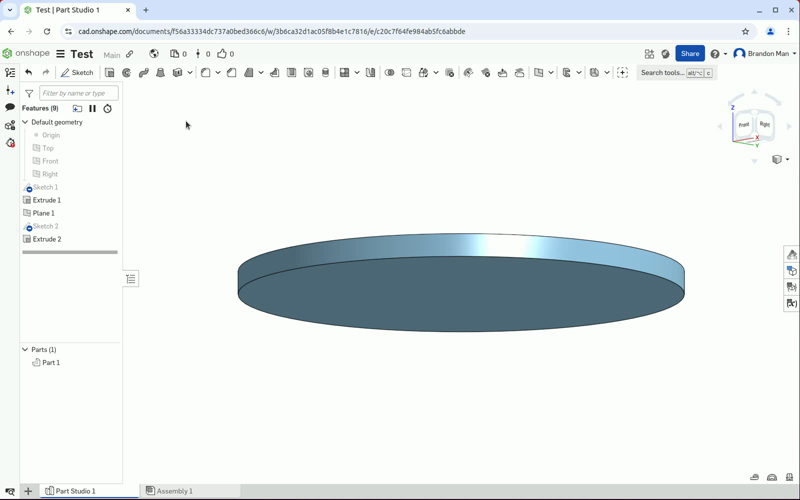
key(down, 3)
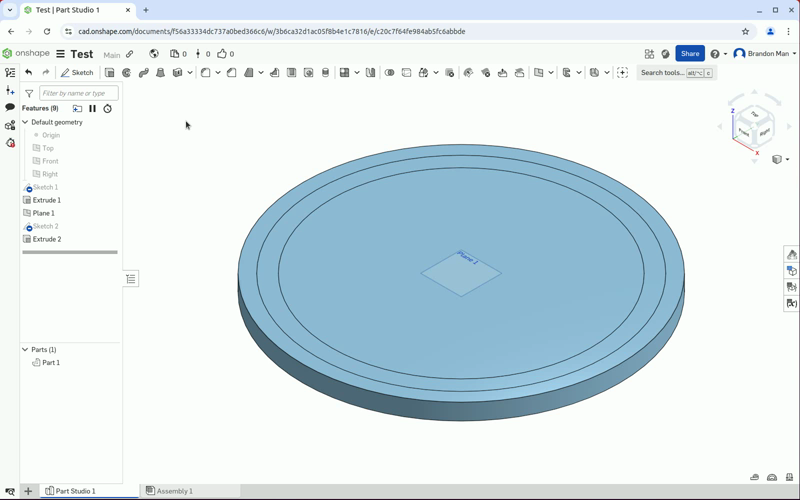
mouse_move(73, 189)
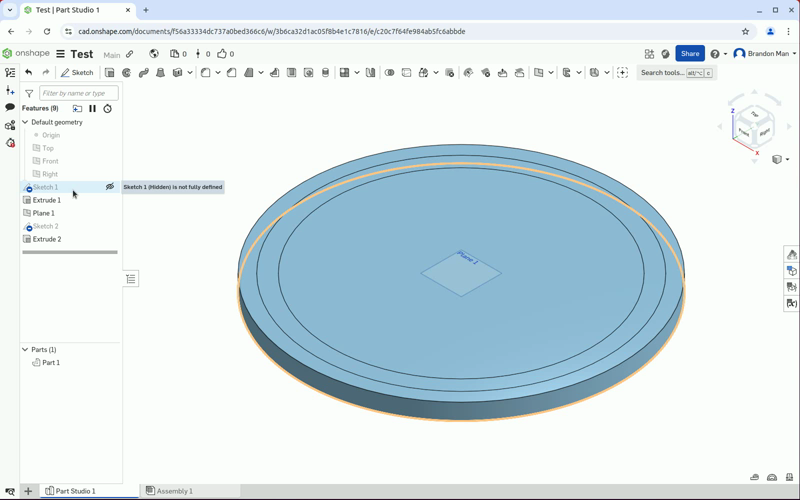
click(73, 189)